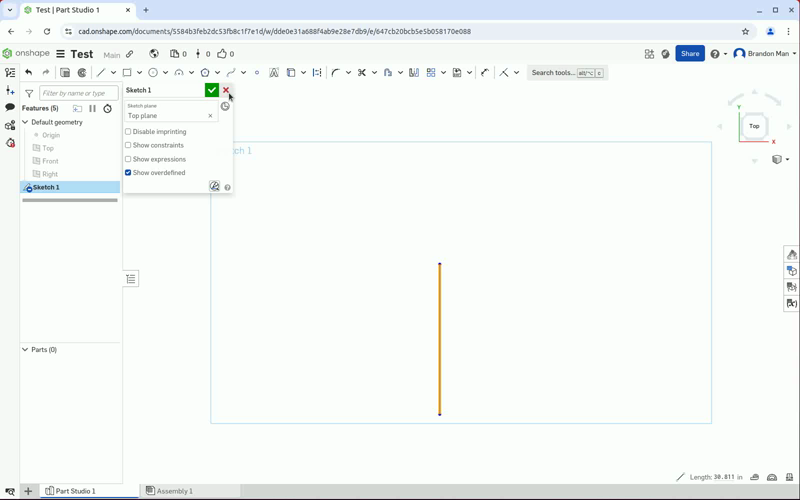
key(shift+h)
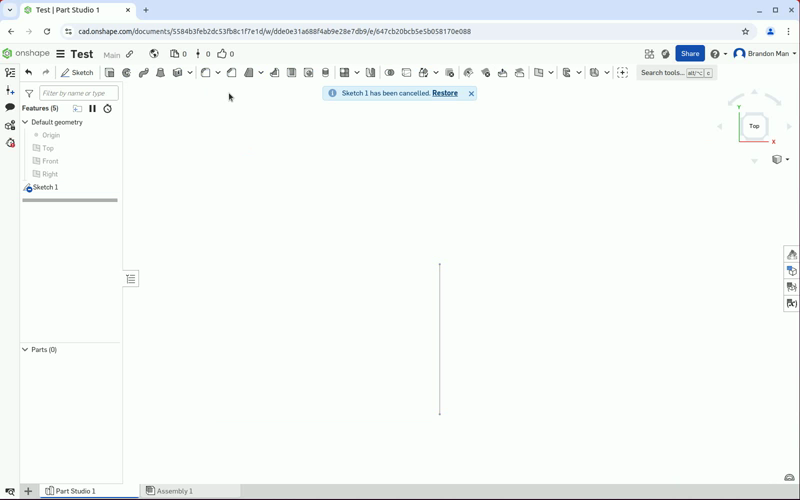
key(shift+s)
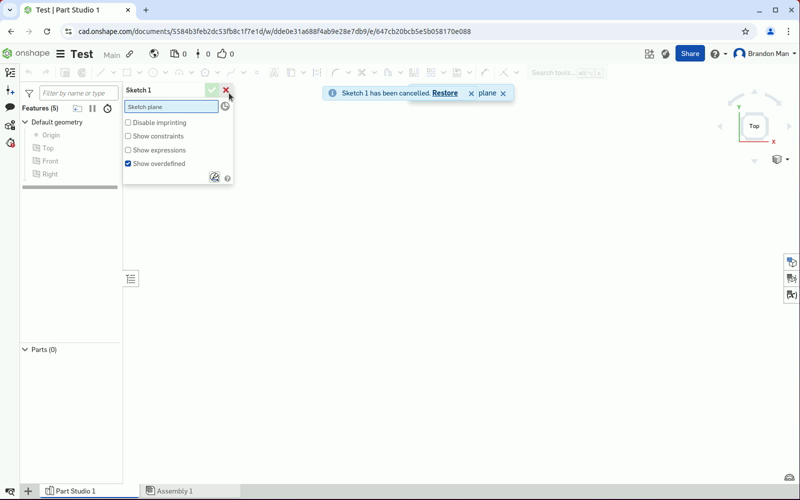
mouse_move(73, 150)
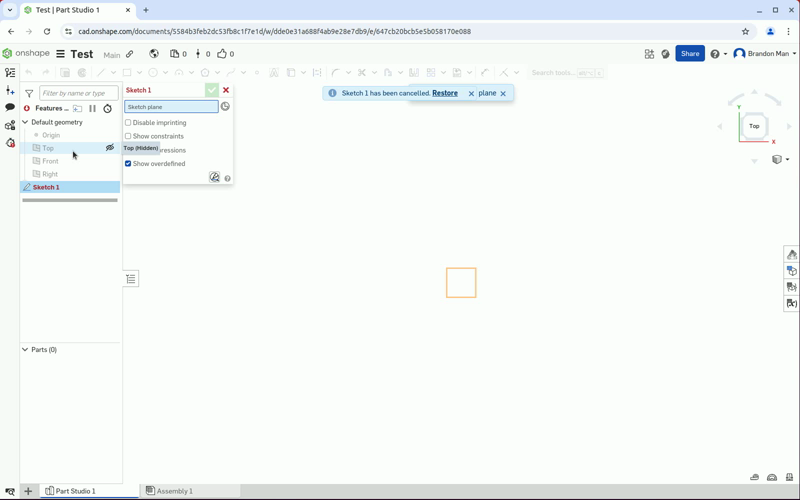
click(73, 150)
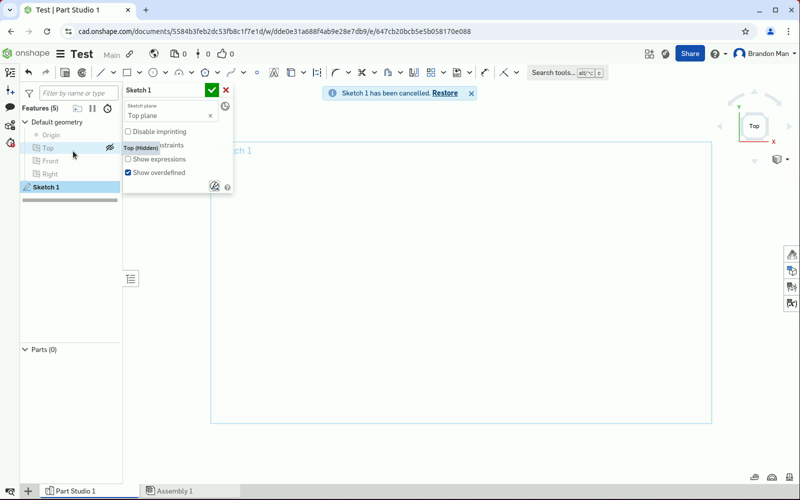
mouse_move(73, 352)
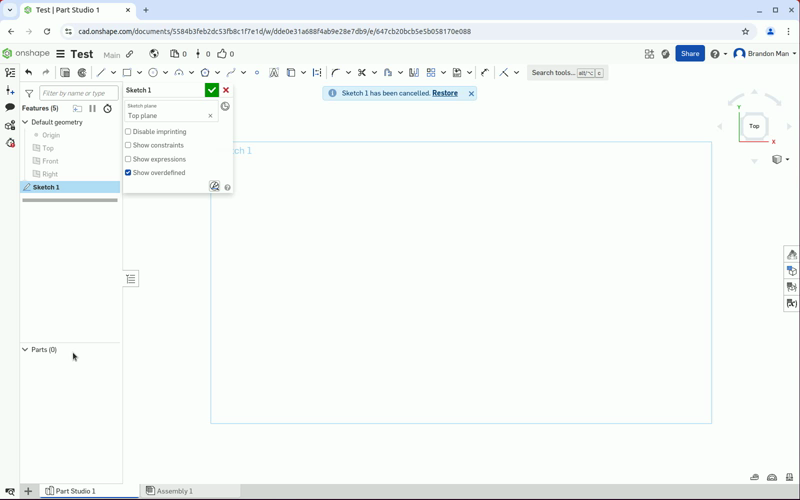
key(y)
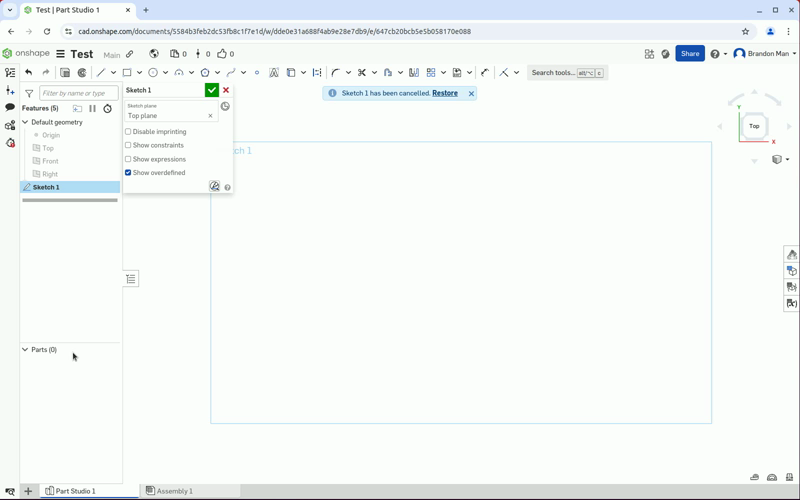
key(c)
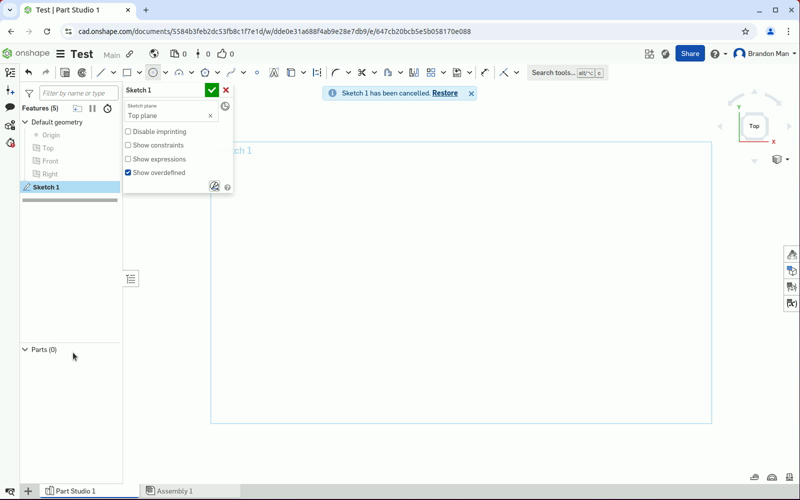
key_down(shift)
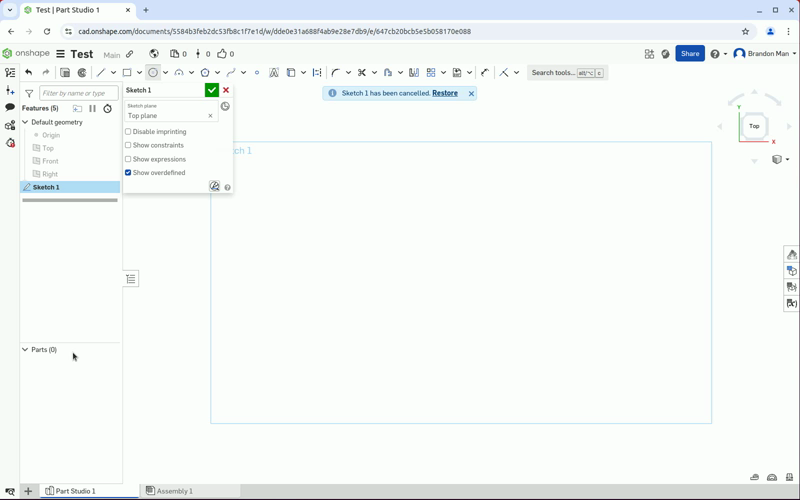
mouse_move(461, 282)
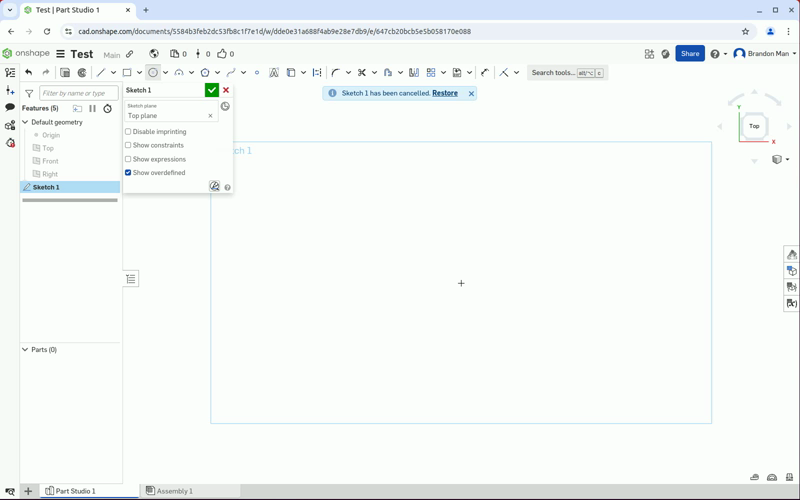
click(461, 282)
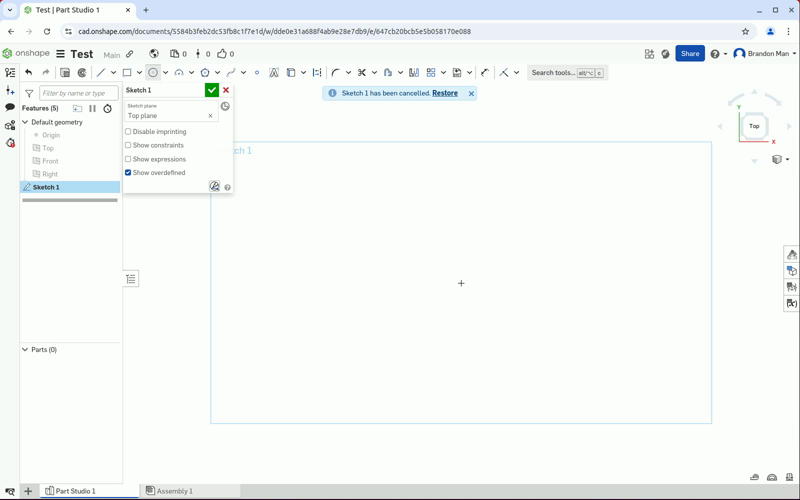
key_up(shift)
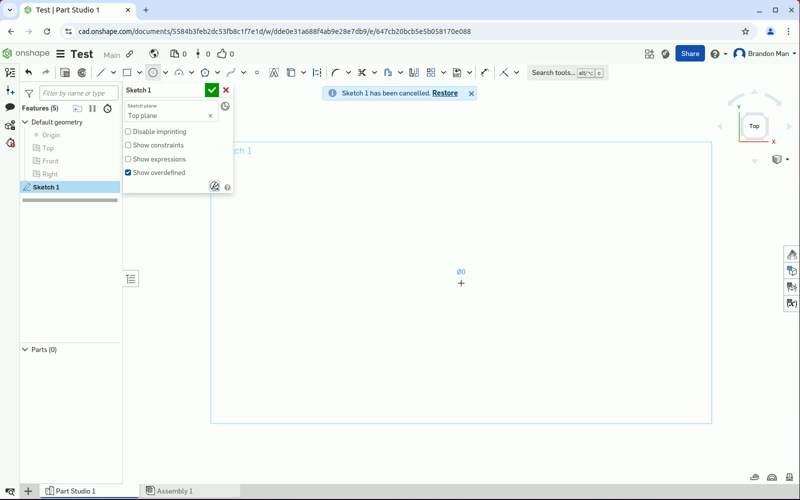
mouse_move(552, 282)
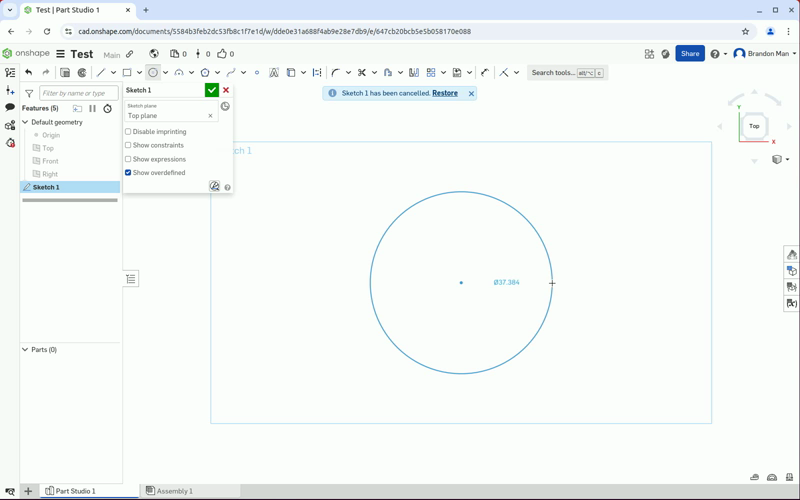
click(552, 282)
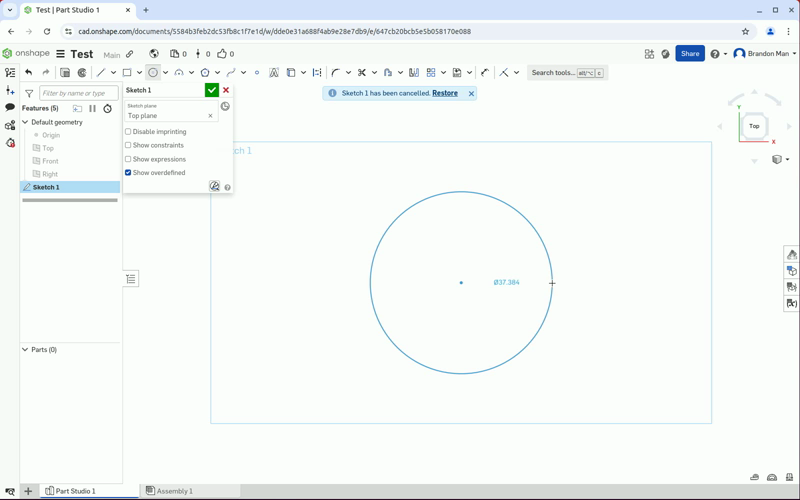
key(esc)
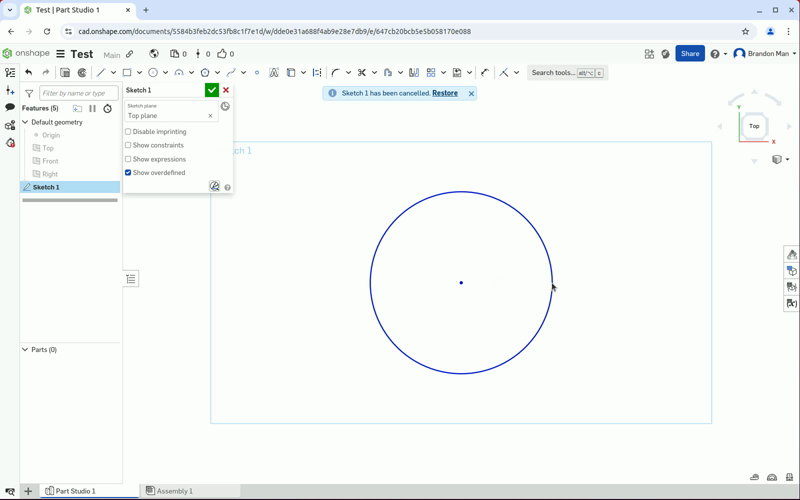
key(c)
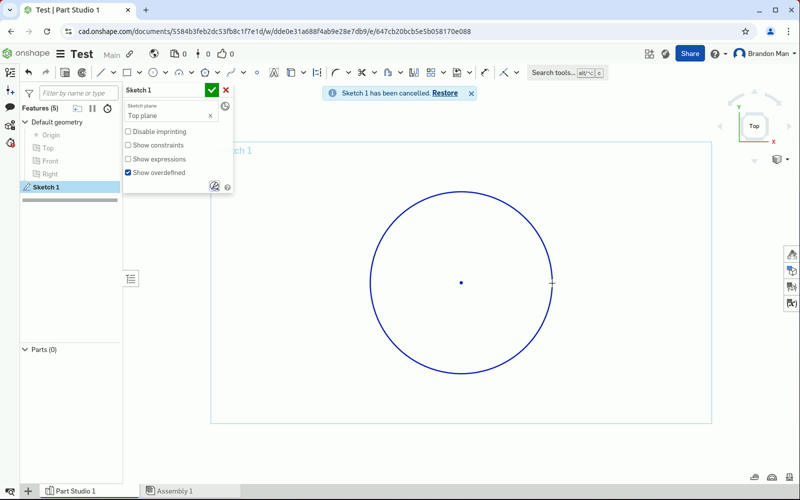
key_down(shift)
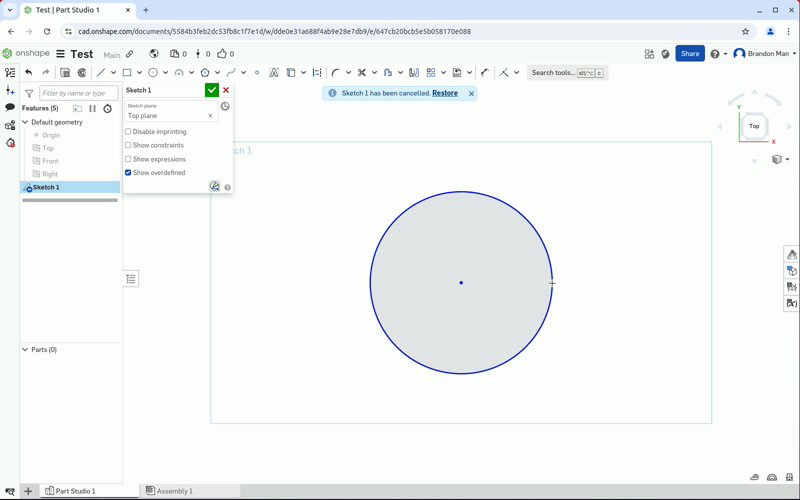
mouse_move(461, 282)
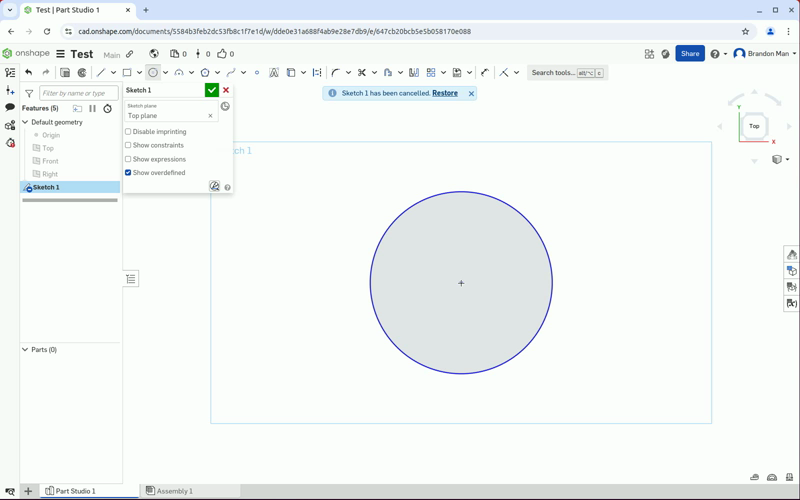
click(461, 282)
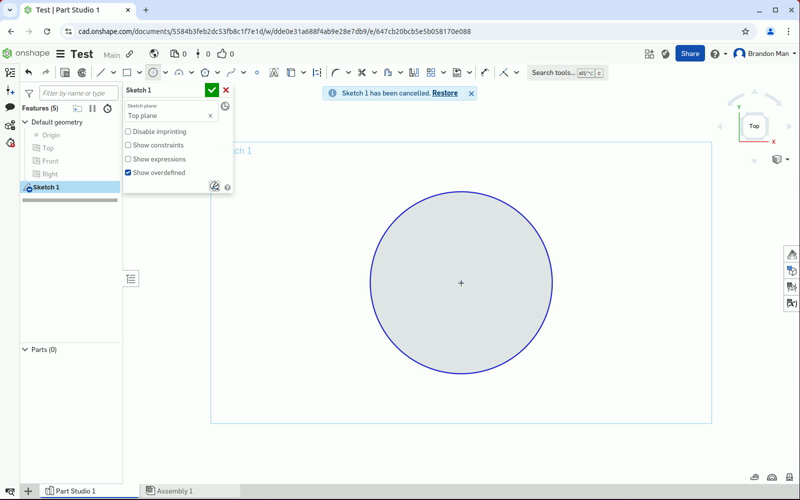
key_up(shift)
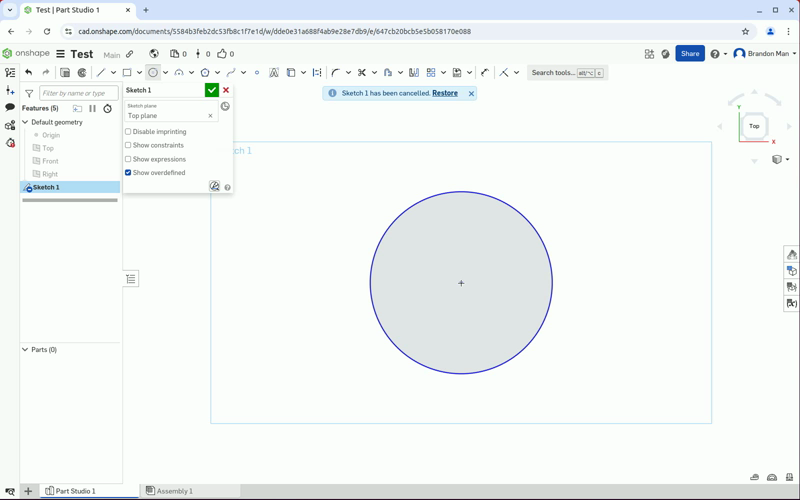
mouse_move(537, 282)
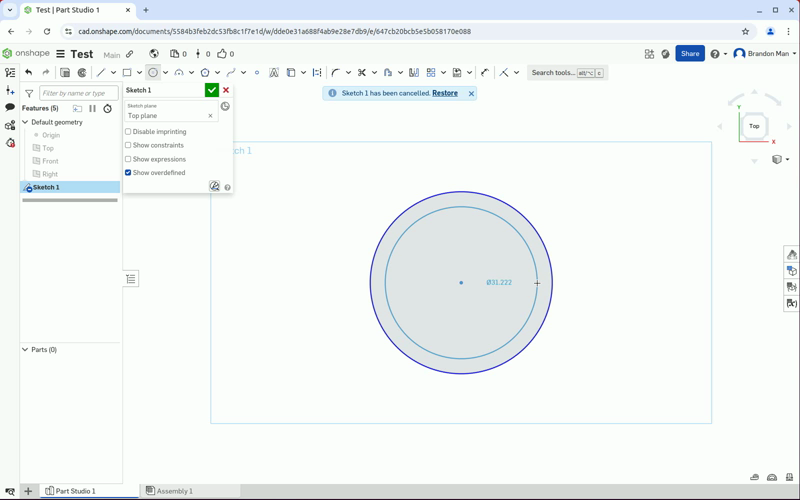
click(537, 282)
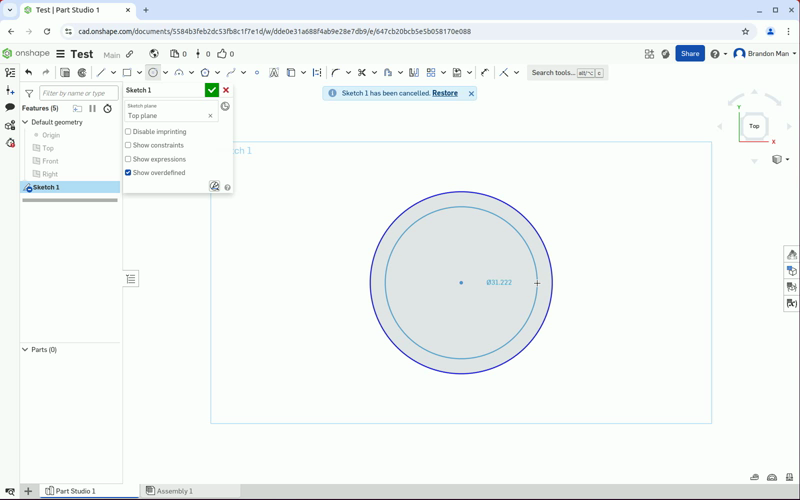
key(esc)
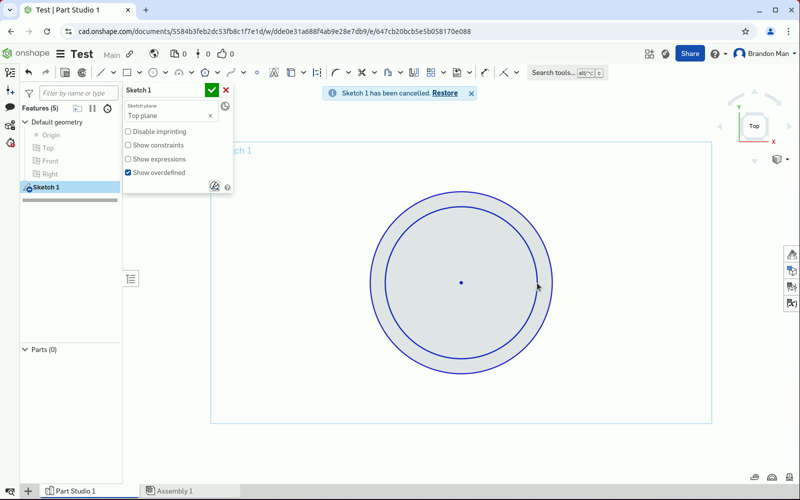
mouse_move(544, 288)
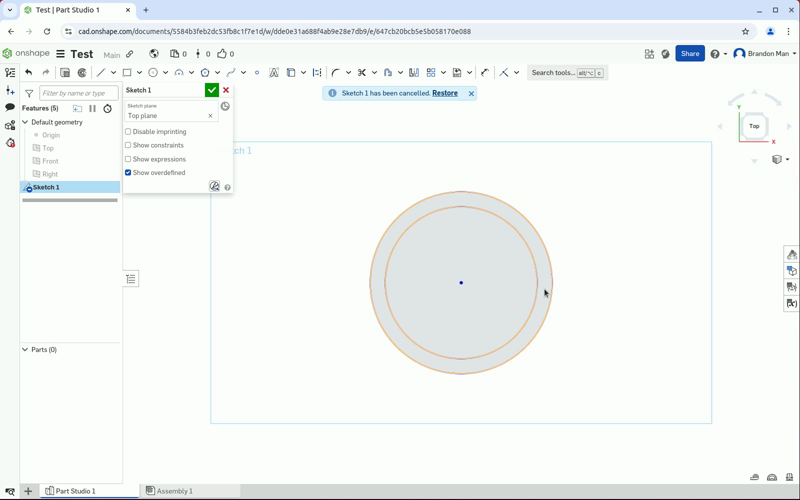
click(544, 288)
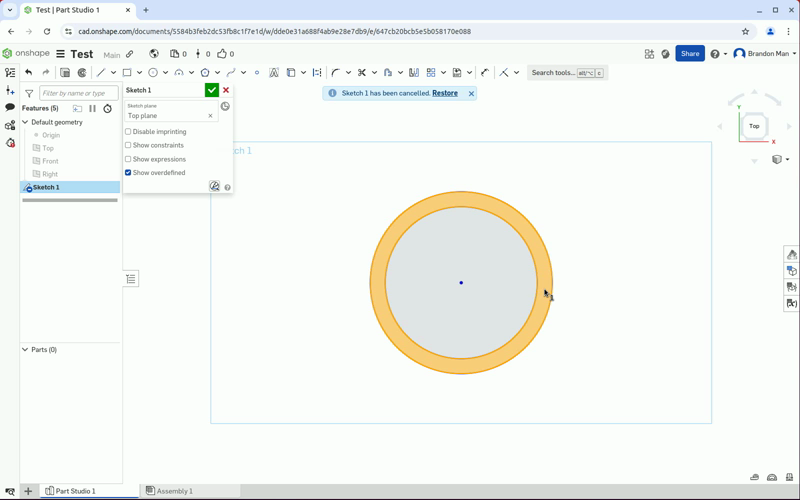
mouse_move(73, 352)
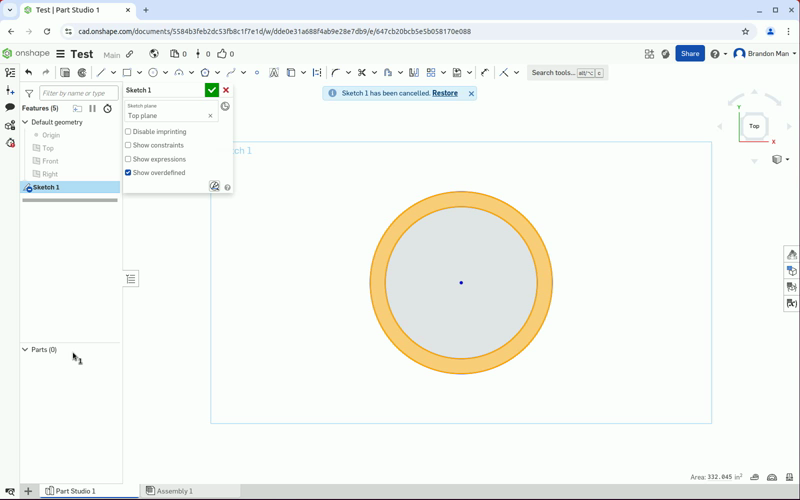
key(shift+y)
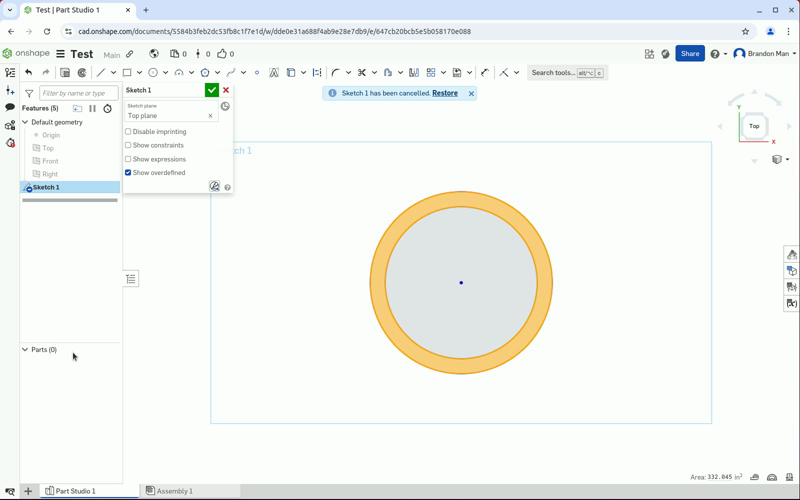
key(shift+e)
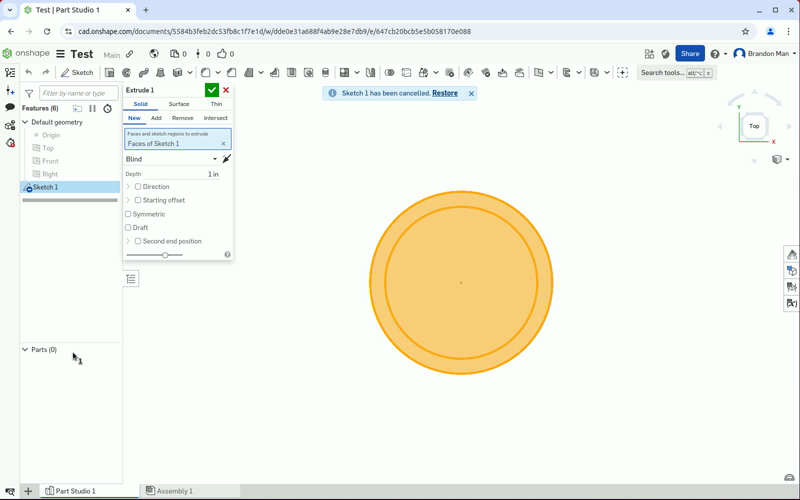
mouse_move(143, 106)
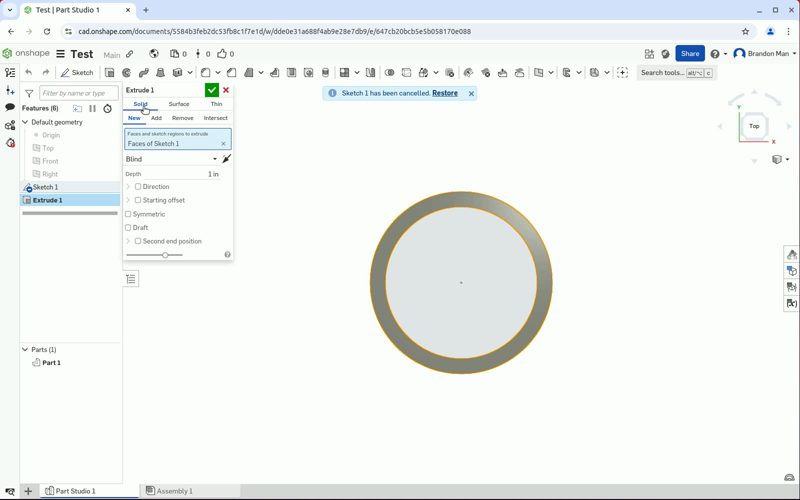
click(143, 106)
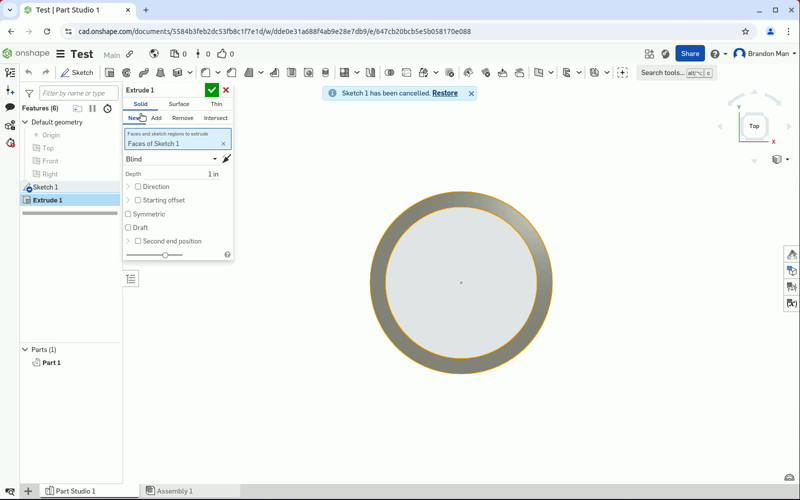
mouse_move(137, 120)
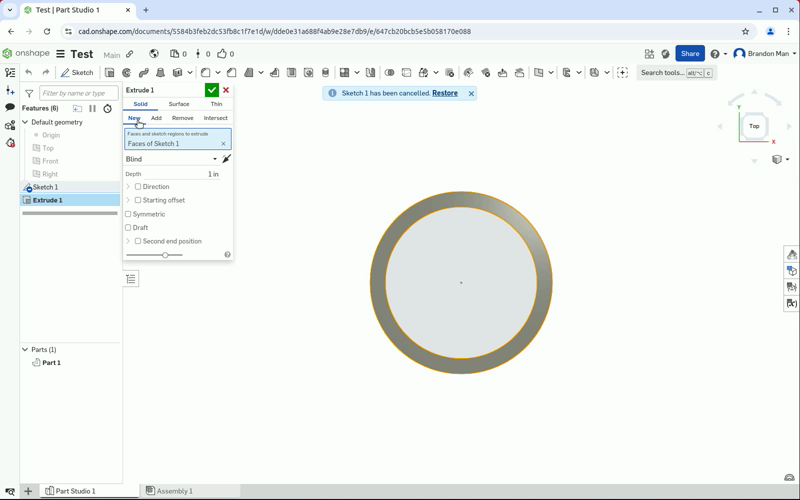
click(137, 120)
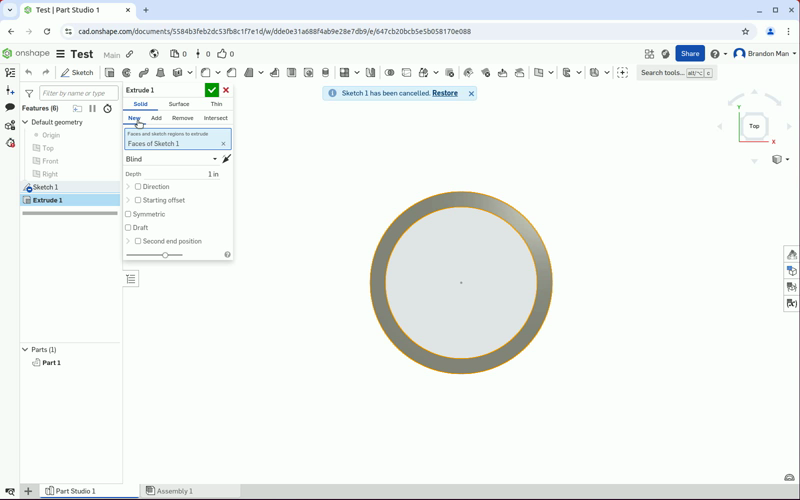
key(tab, 4)
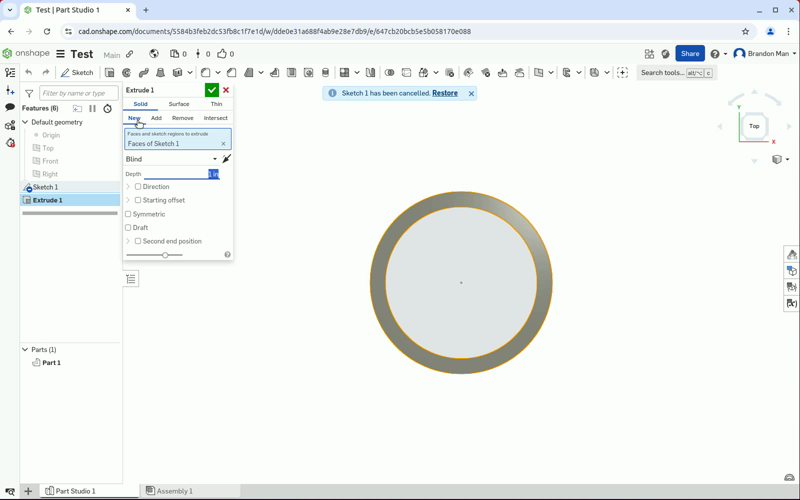
text(12.276)
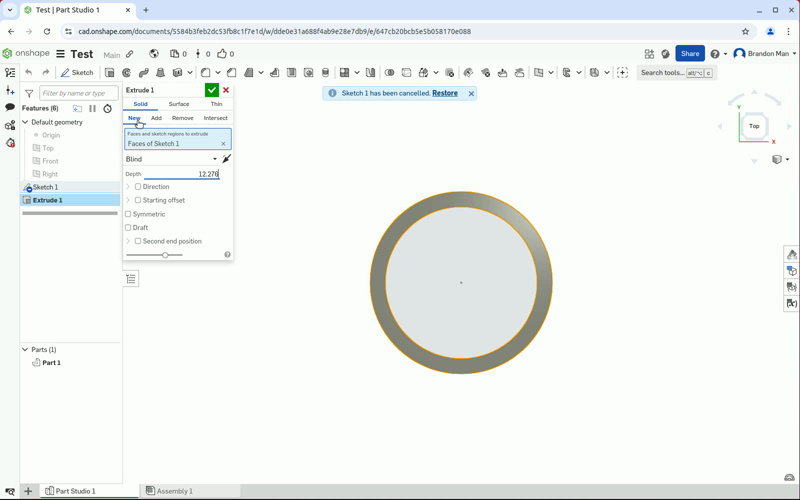
key(enter)
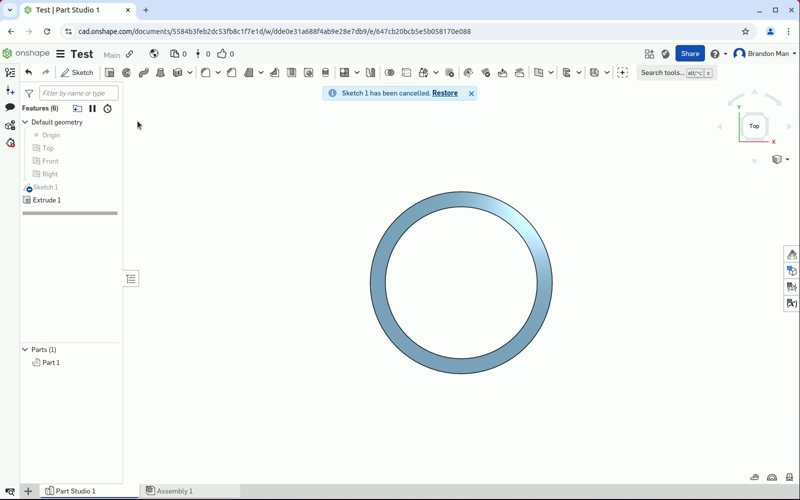
key(shift+h)
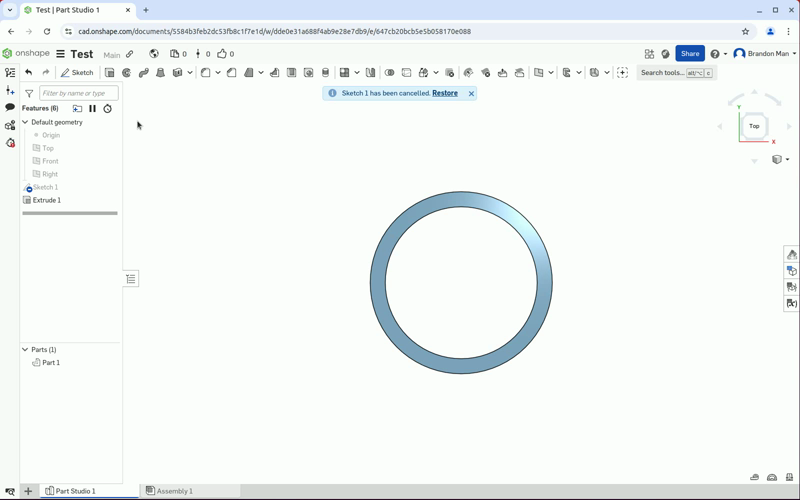
key(shift+h)
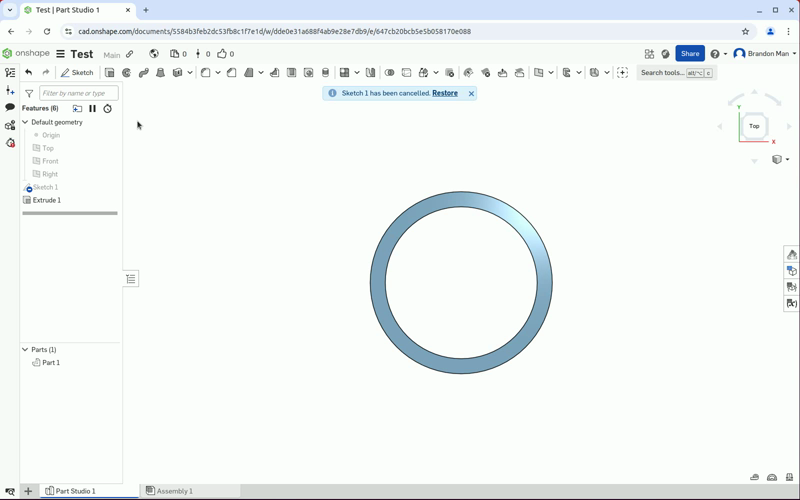
mouse_move(73, 189)
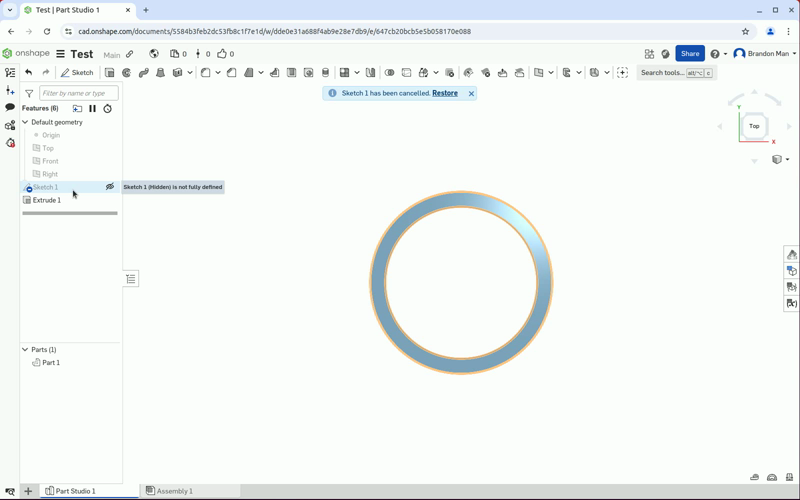
click(73, 189)
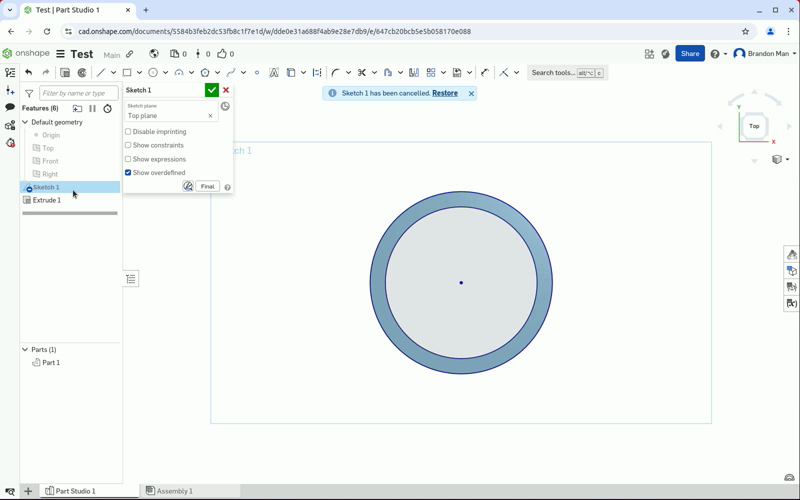
mouse_move(229, 92)
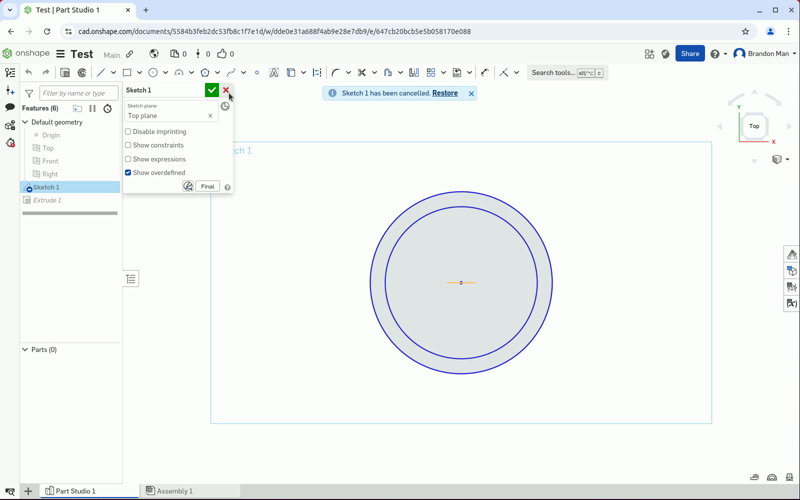
click(229, 92)
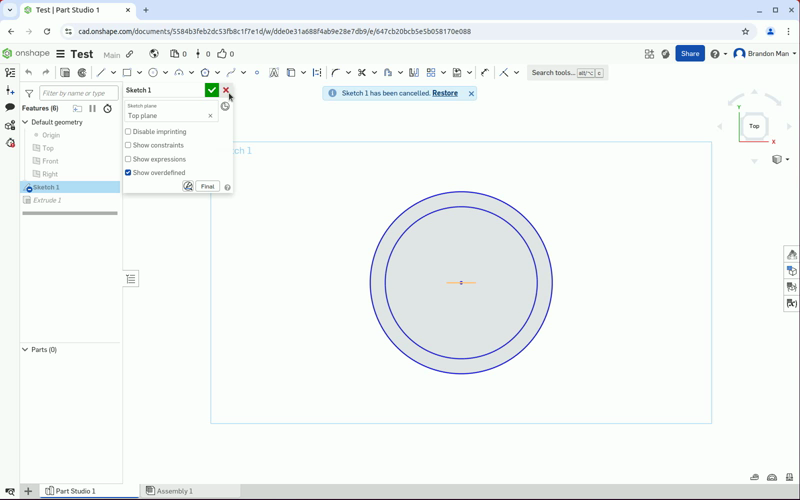
key(shift+s)
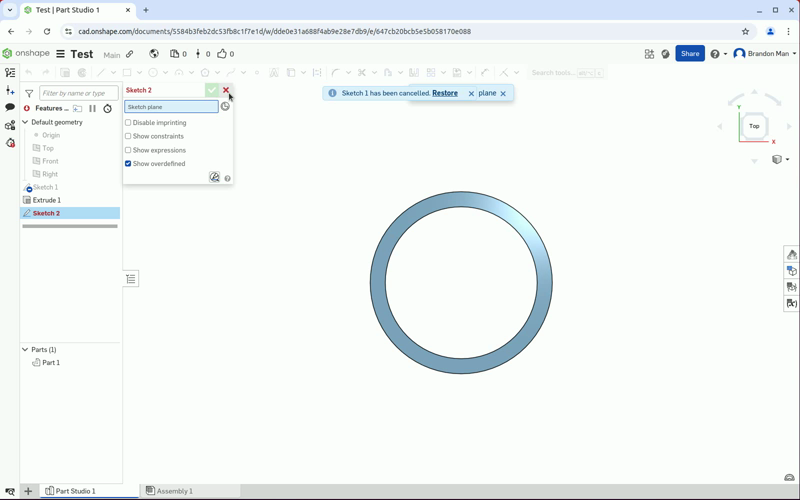
mouse_move(73, 150)
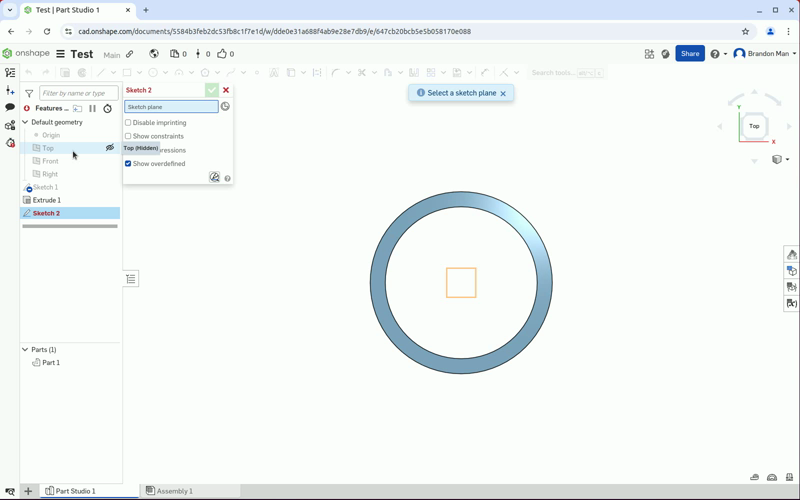
click(73, 150)
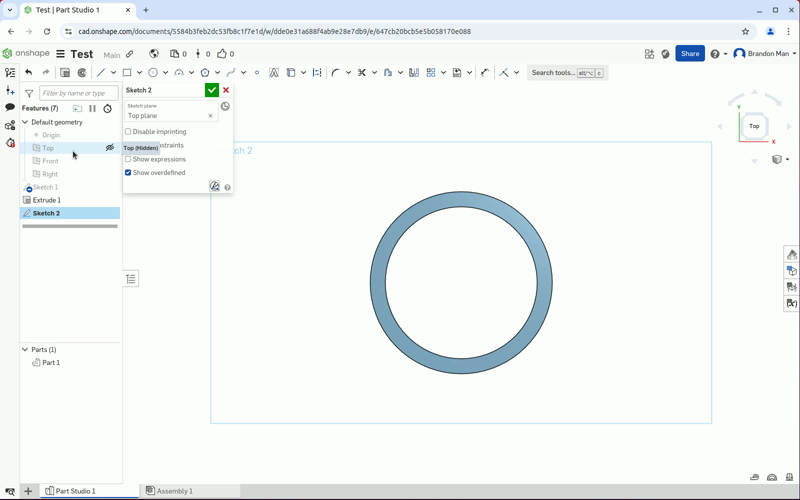
mouse_move(73, 352)
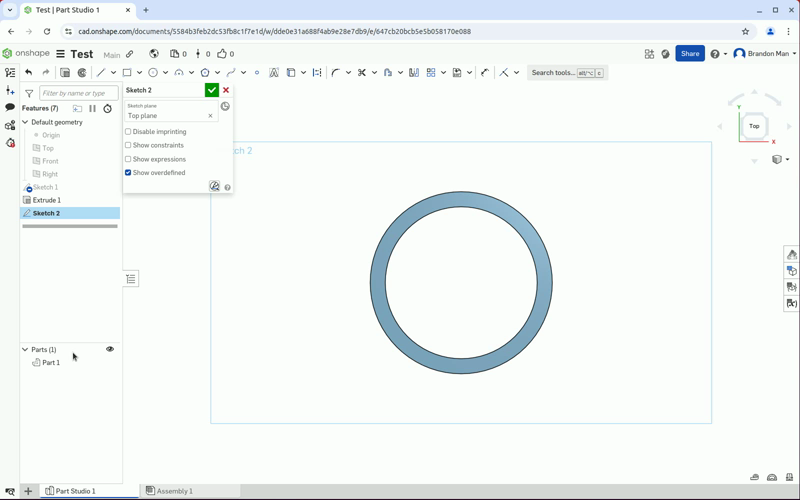
key(y)
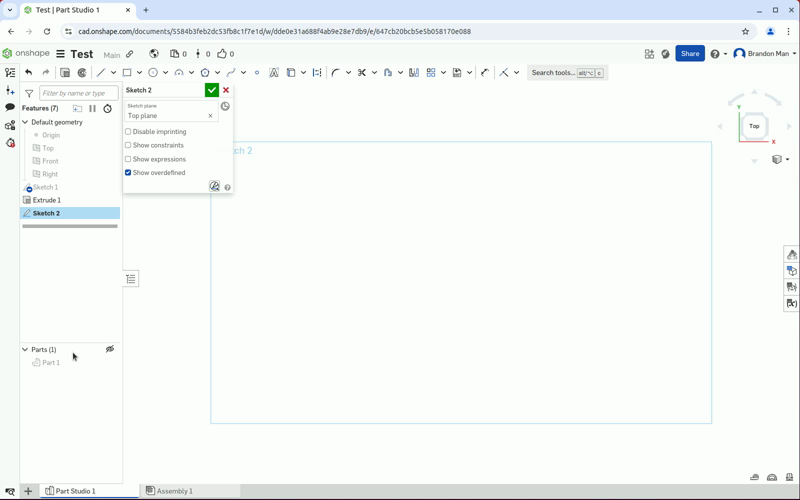
key(c)
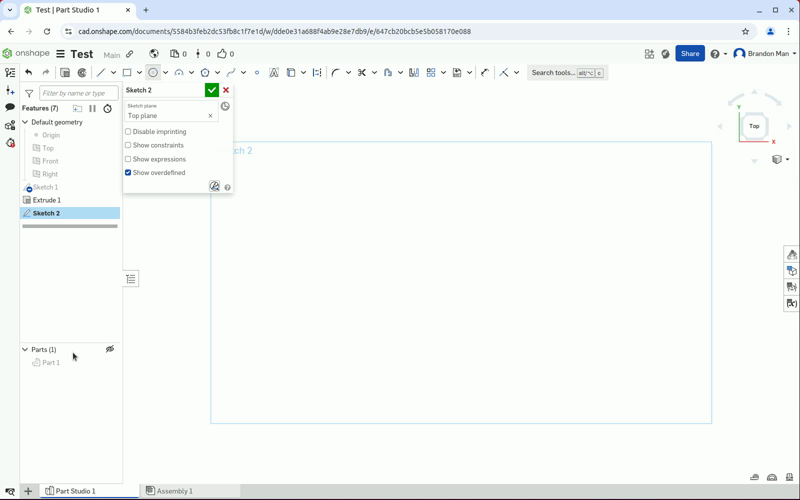
key_down(shift)
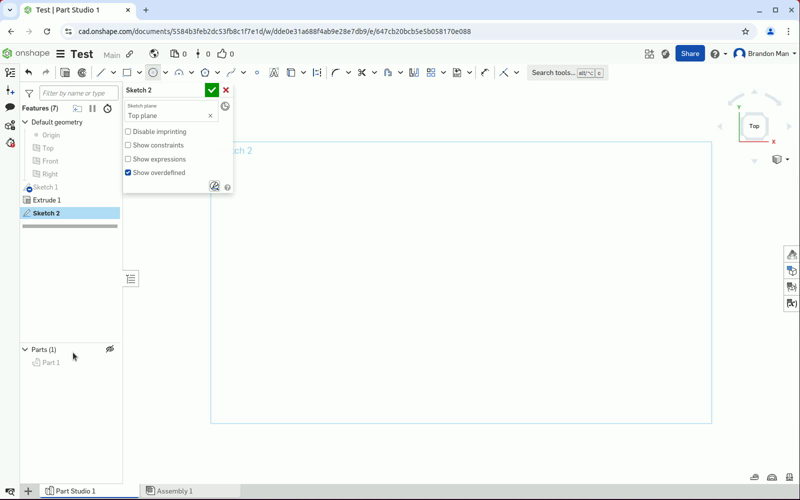
mouse_move(461, 282)
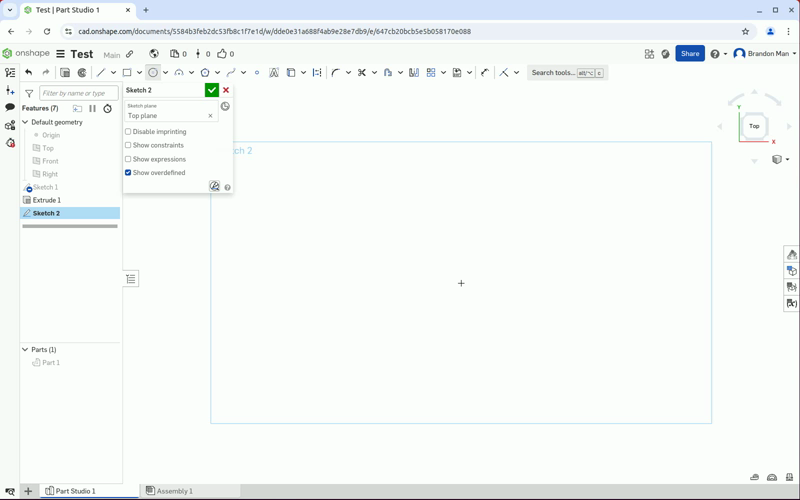
click(461, 282)
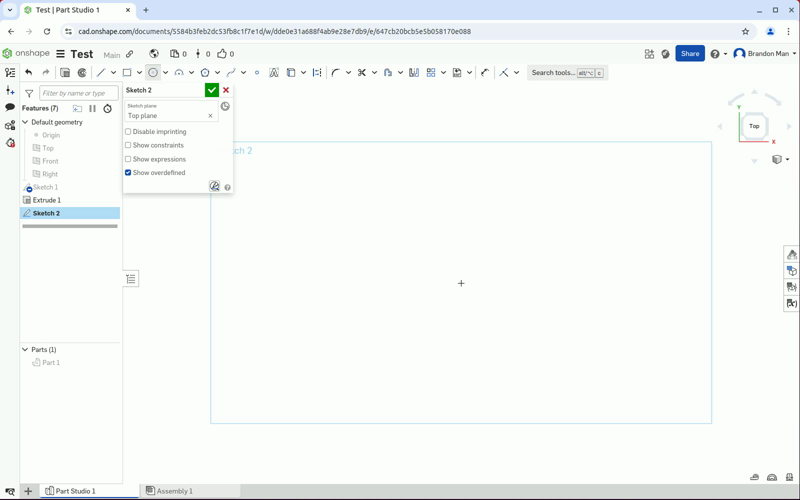
key_up(shift)
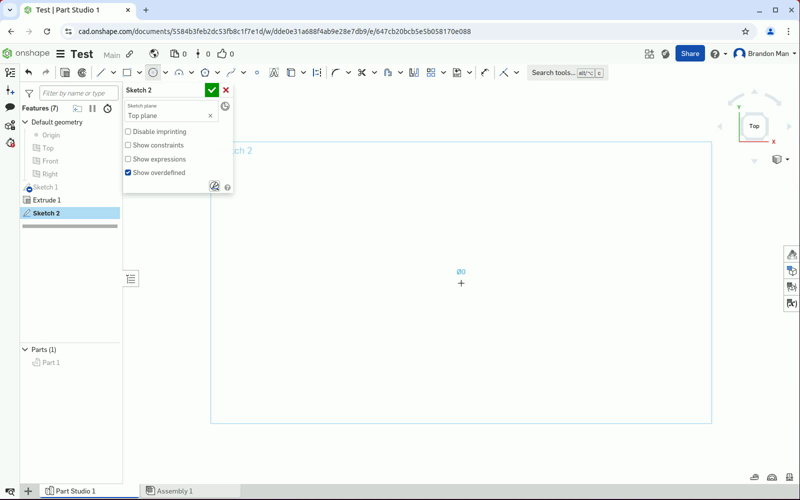
mouse_move(574, 282)
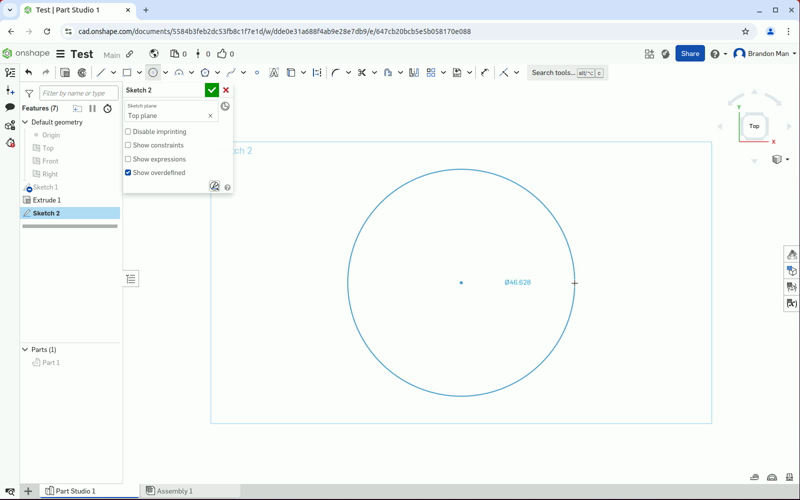
click(574, 282)
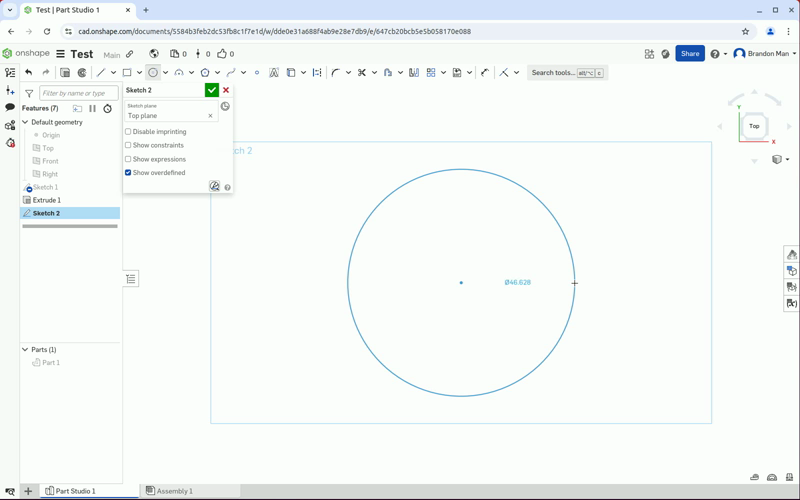
key(esc)
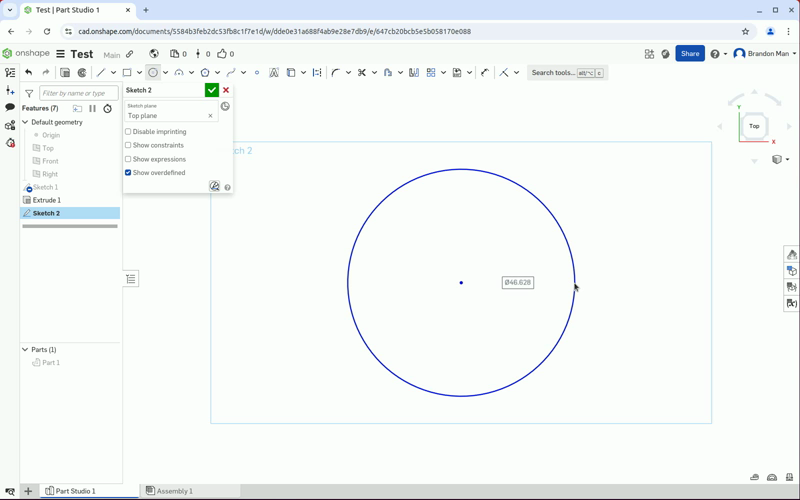
key(c)
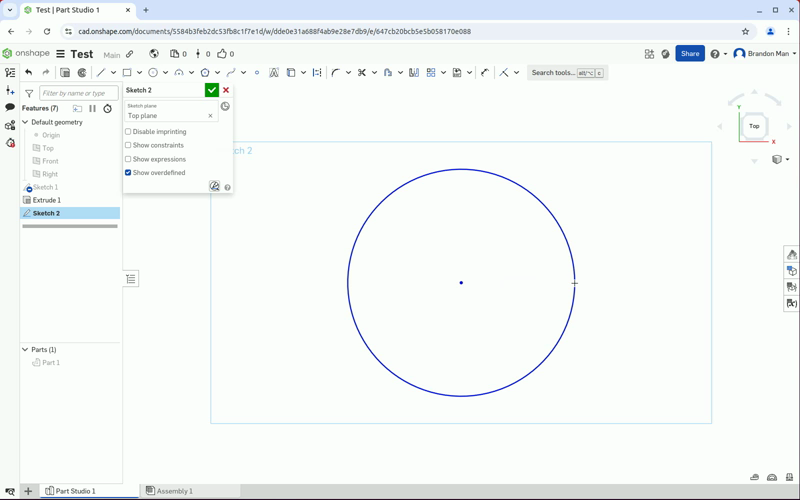
key_down(shift)
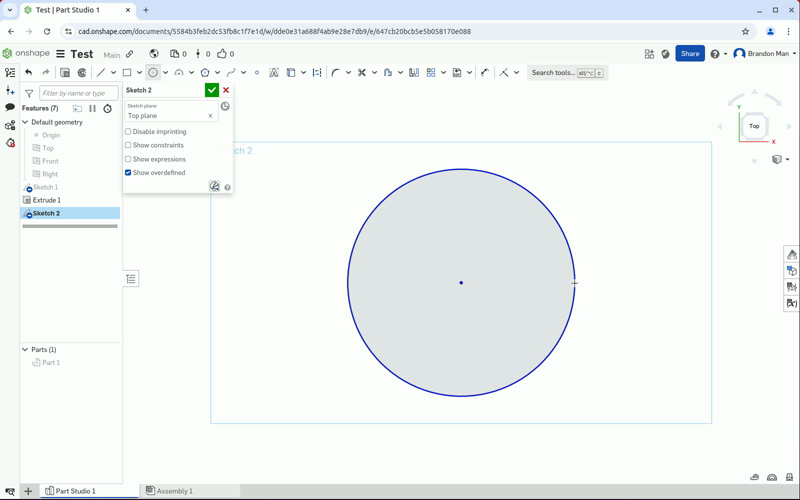
mouse_move(461, 282)
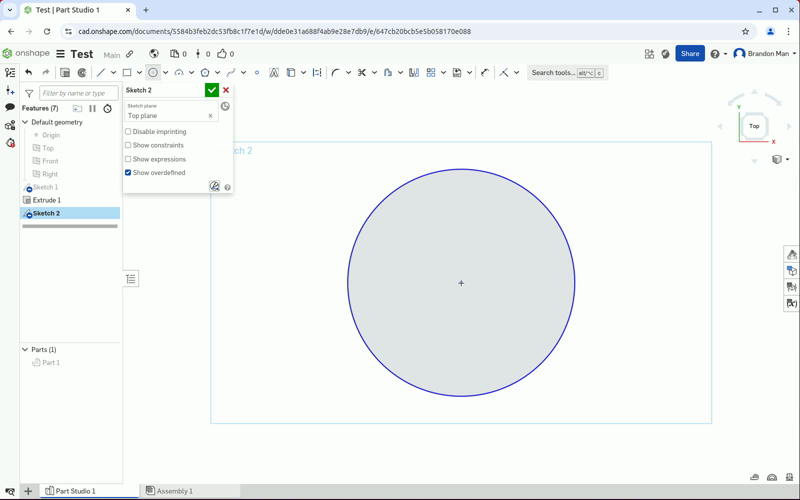
click(461, 282)
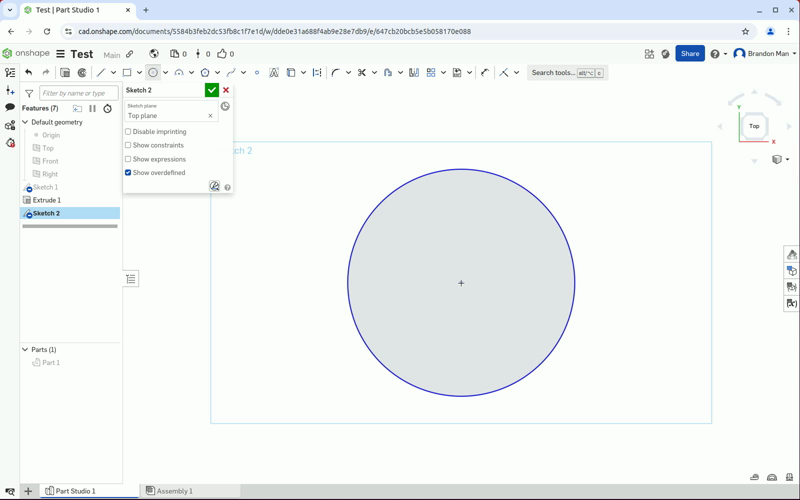
key_up(shift)
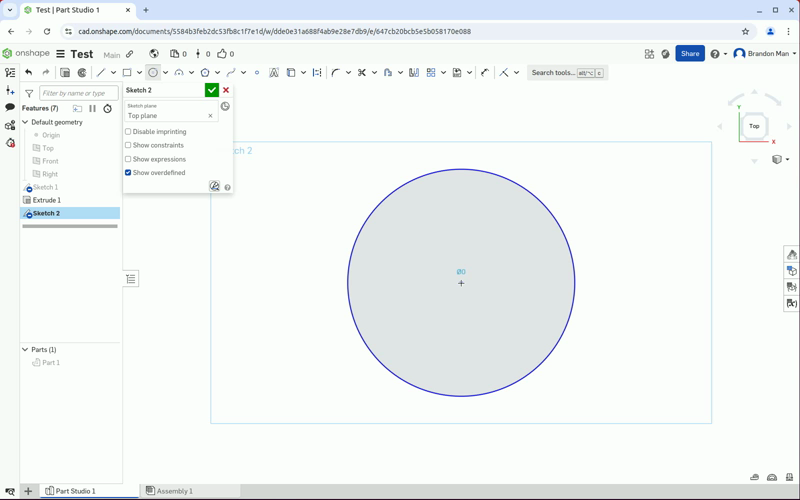
mouse_move(550, 282)
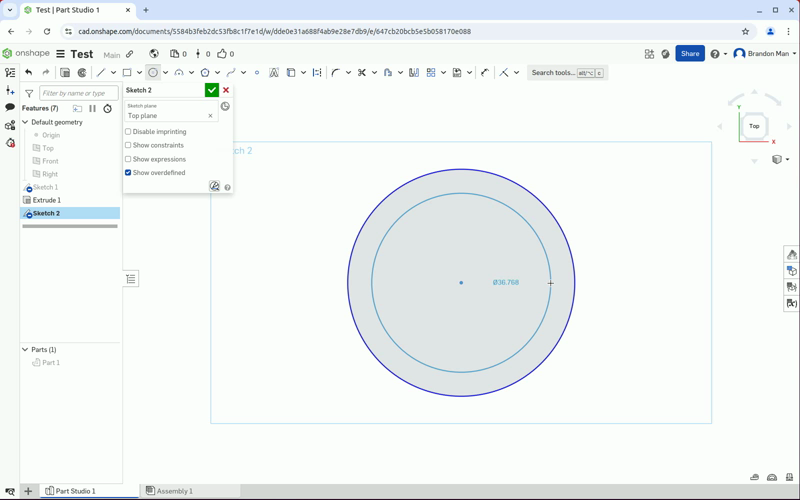
click(550, 282)
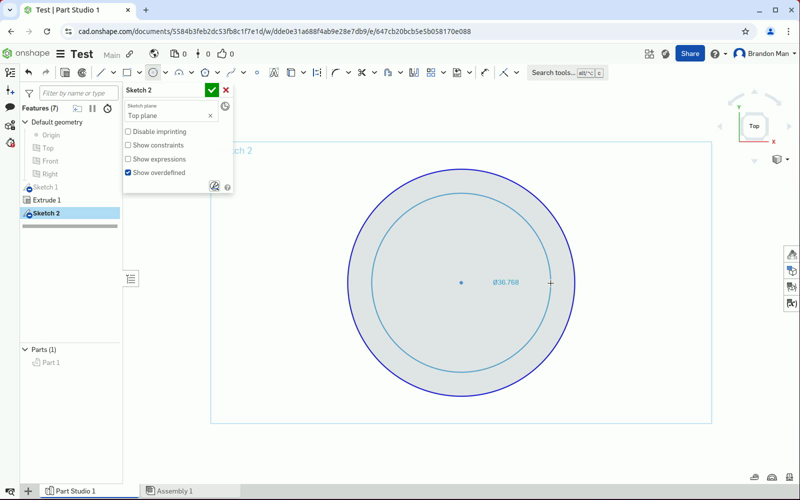
key(esc)
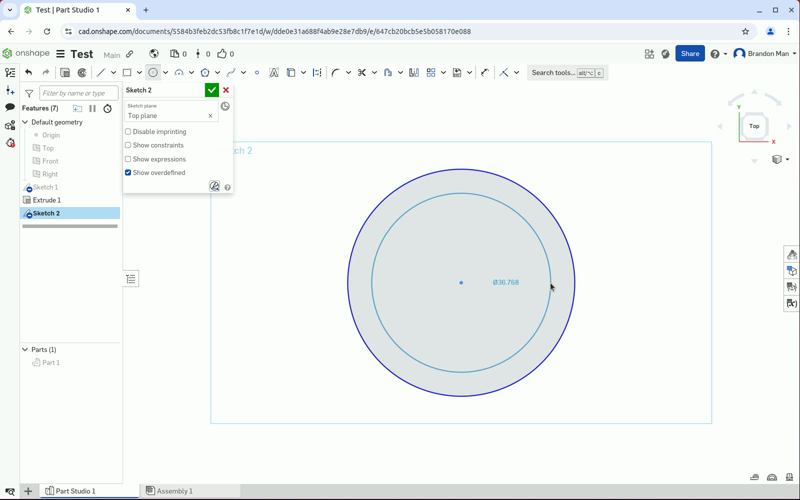
mouse_move(557, 251)
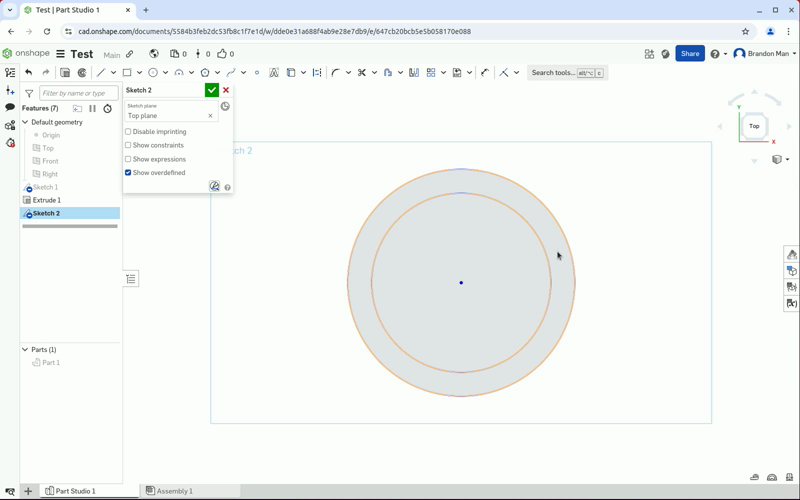
click(557, 251)
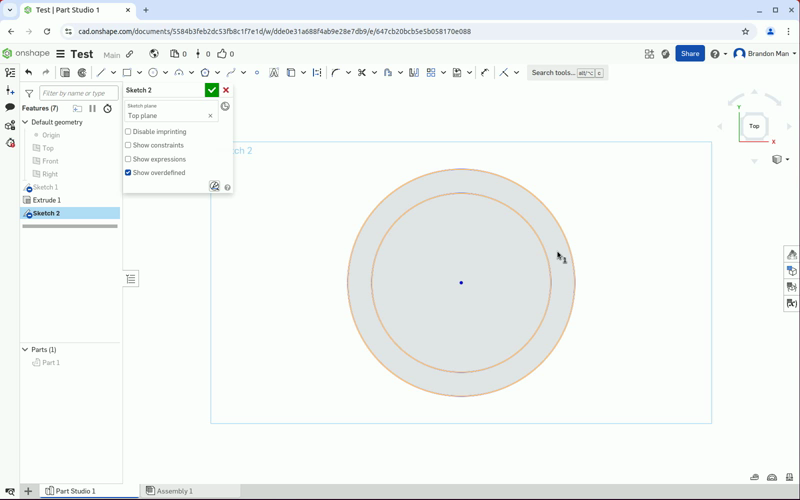
mouse_move(73, 352)
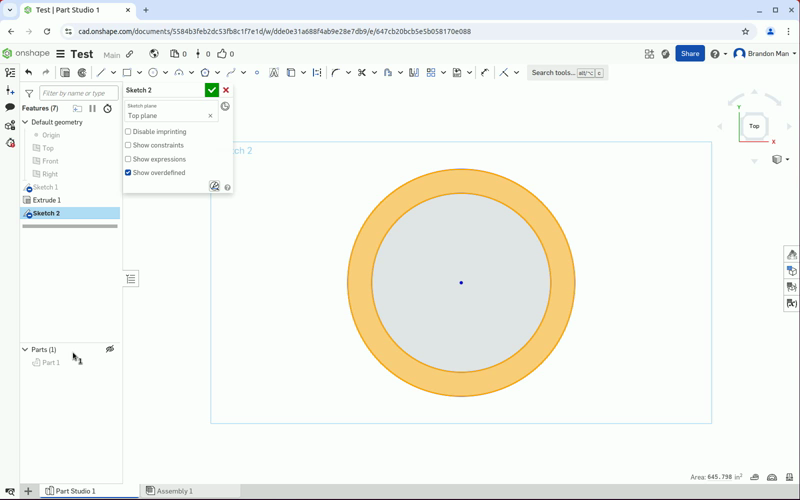
key(shift+y)
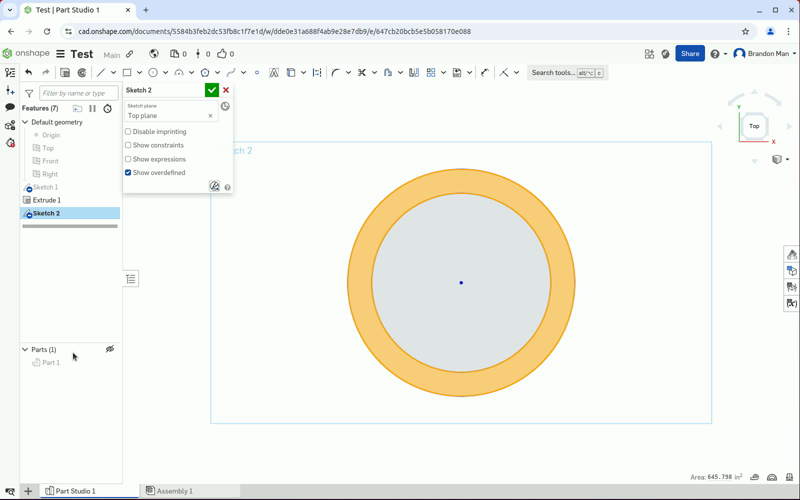
key(shift+e)
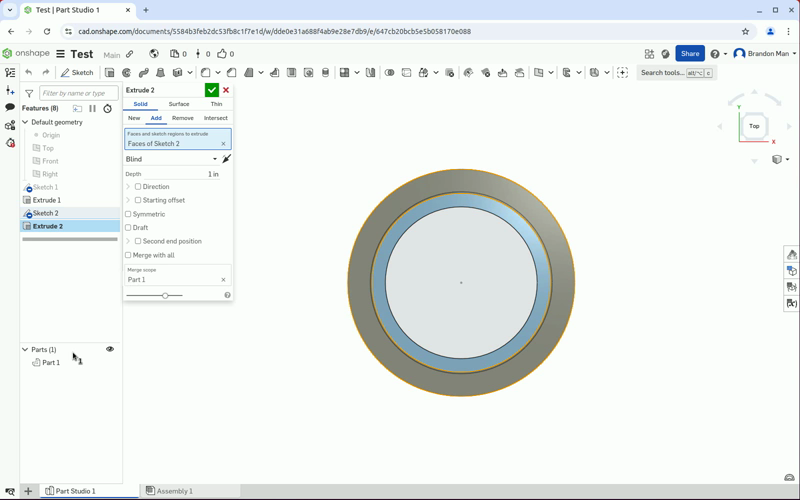
mouse_move(143, 106)
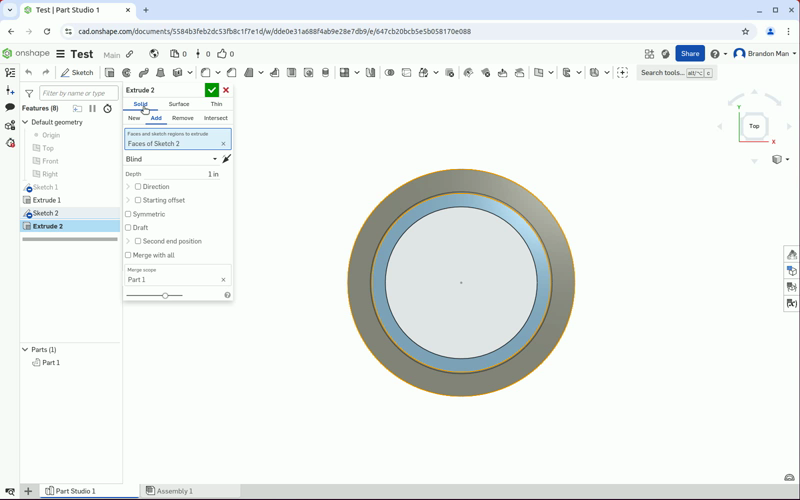
click(143, 106)
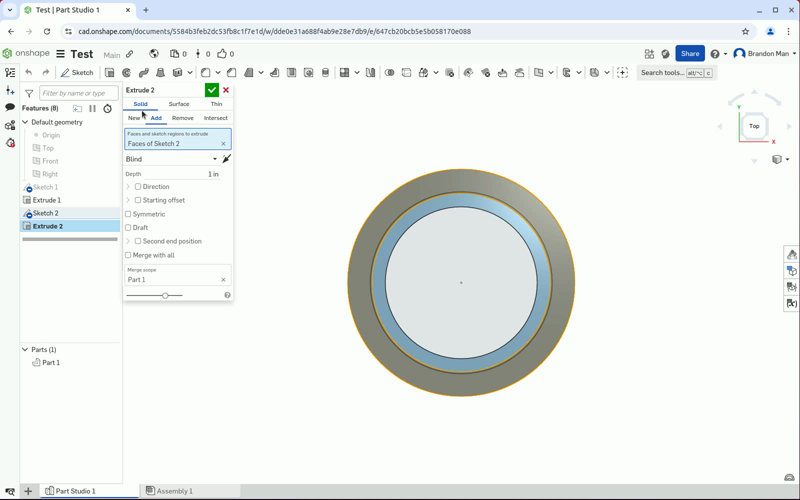
mouse_move(137, 120)
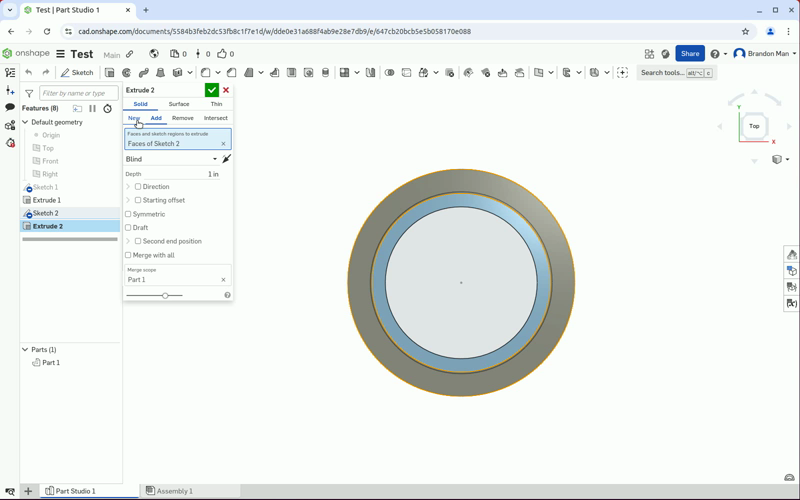
click(137, 120)
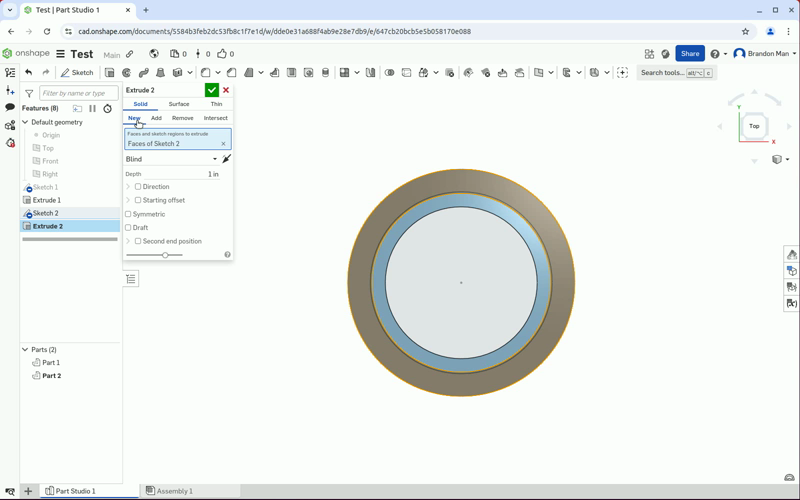
key(tab, 4)
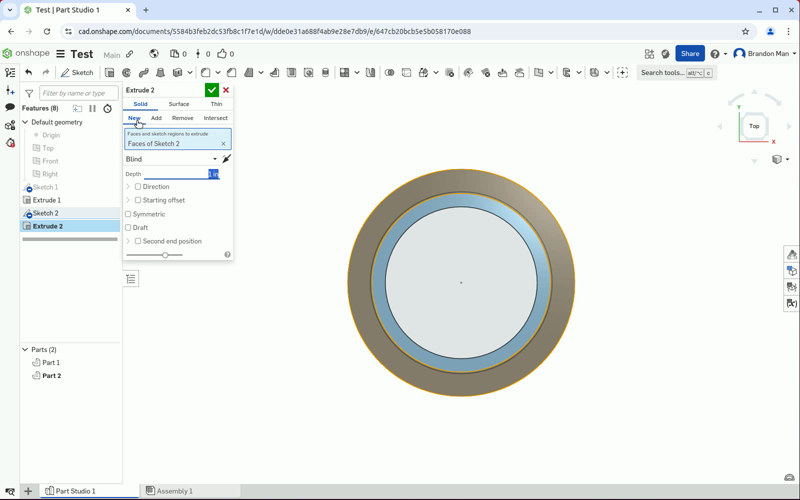
text(1.444)
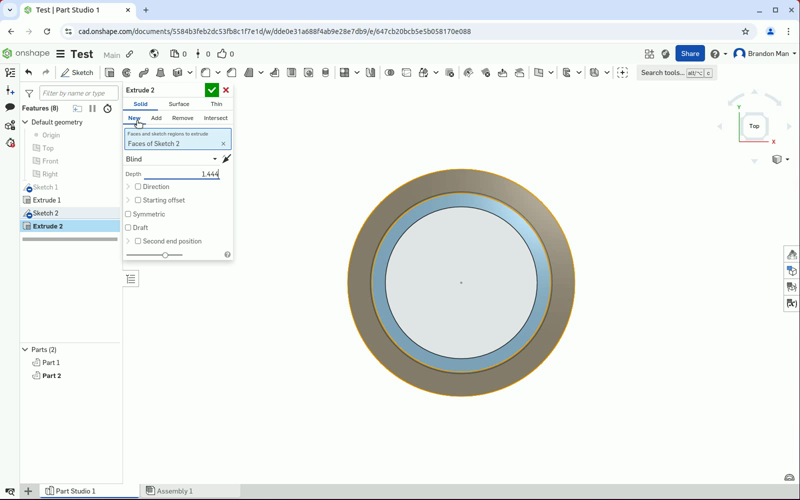
key(enter)
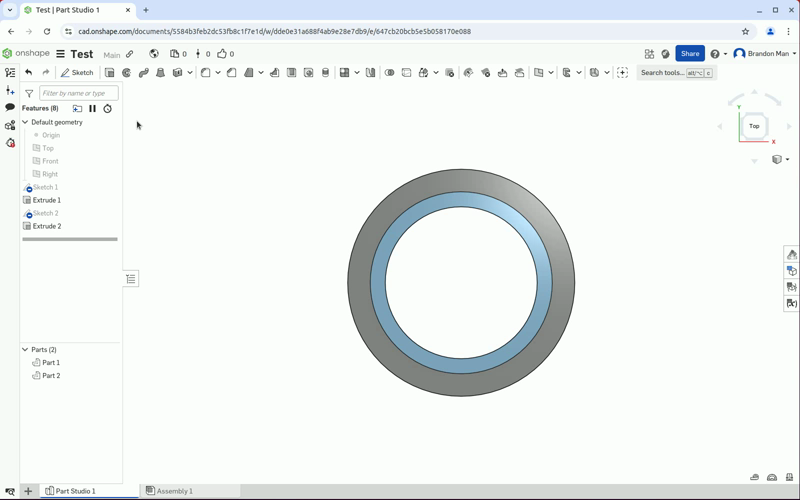
key(shift+h)
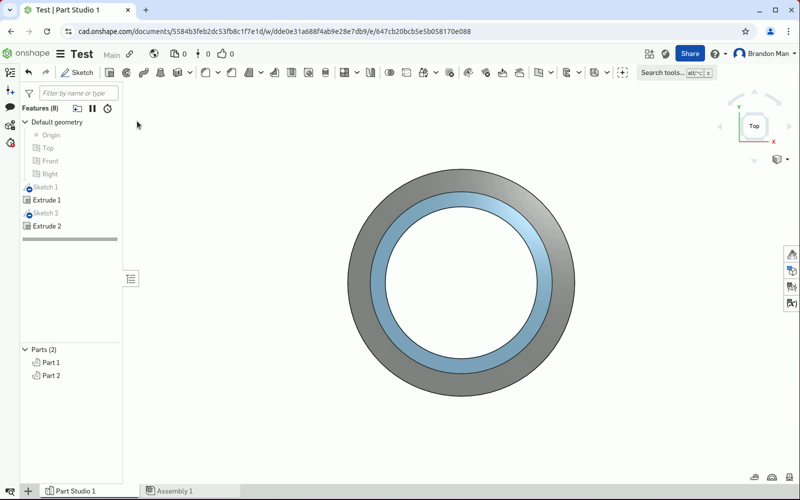
key(shift+h)
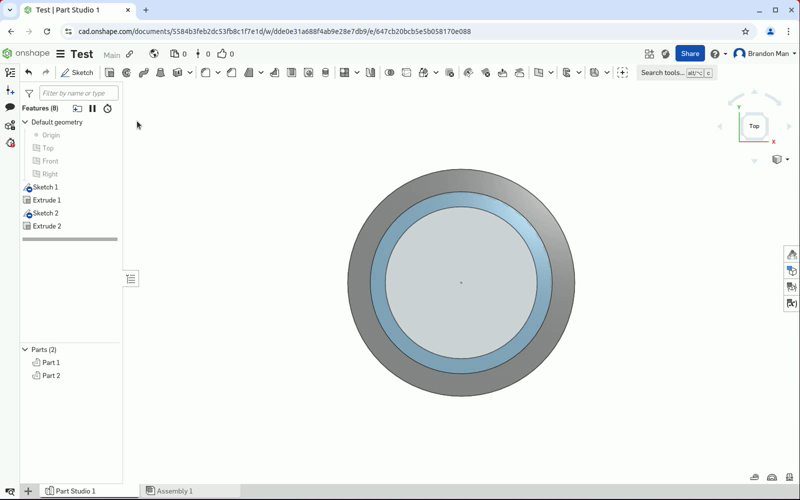
key(shift+7)
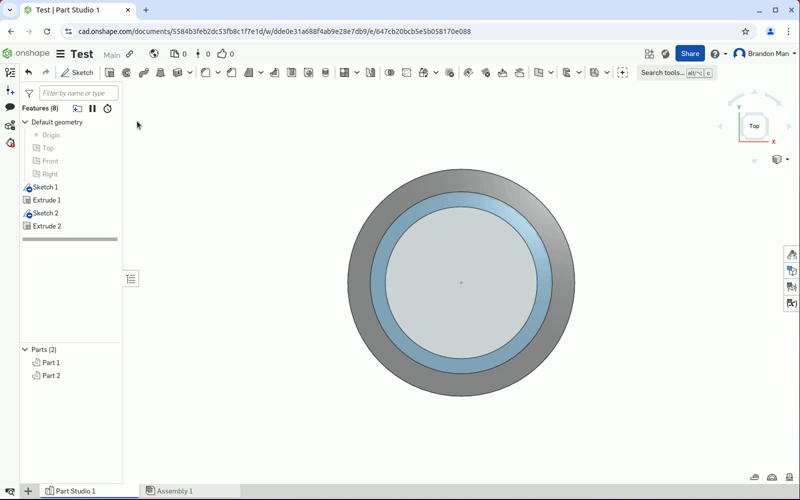
key(up, 3)
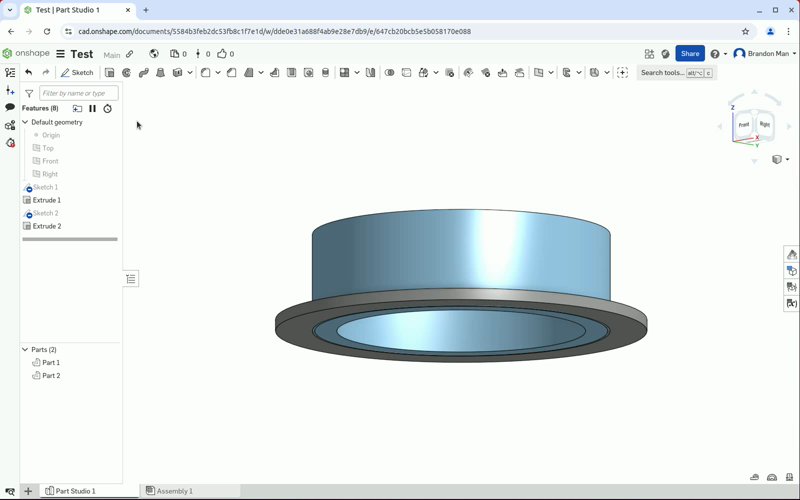
key(left, 3)
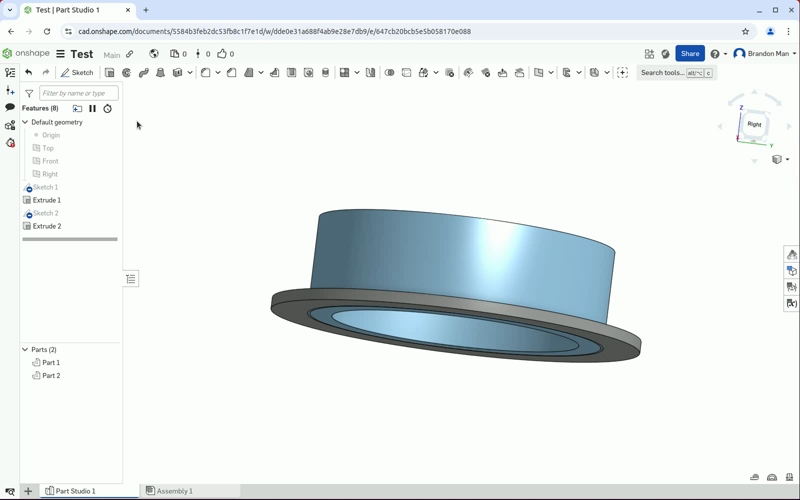
key(right, 3)
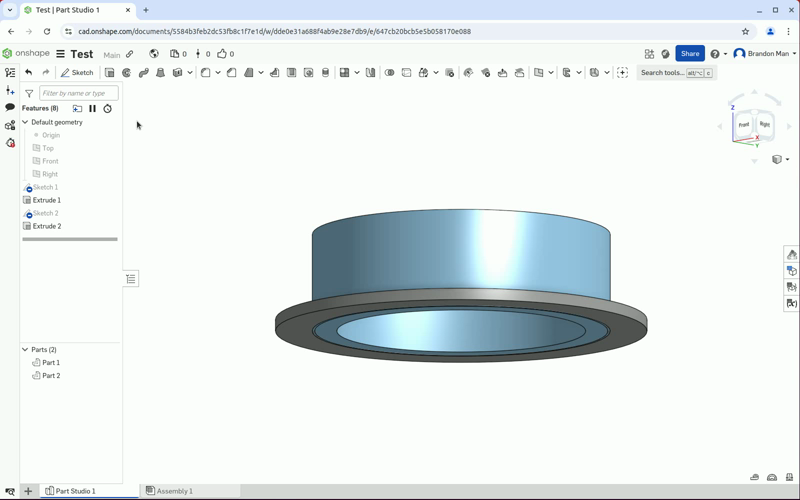
key(down, 3)
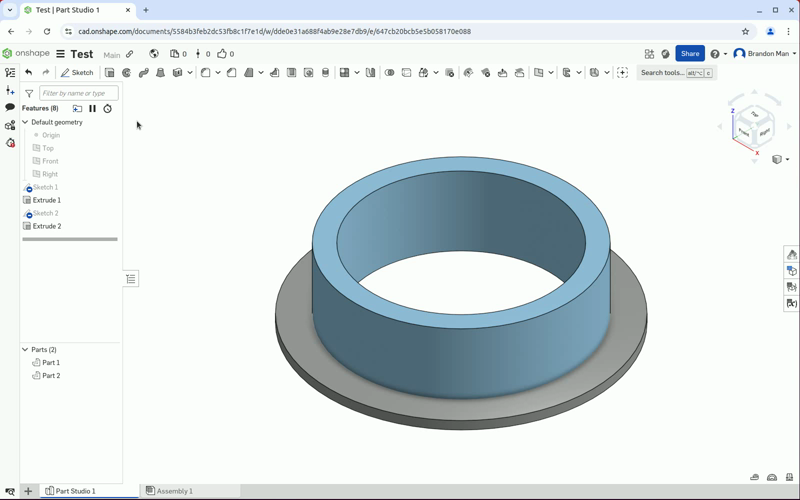
mouse_move(73, 189)
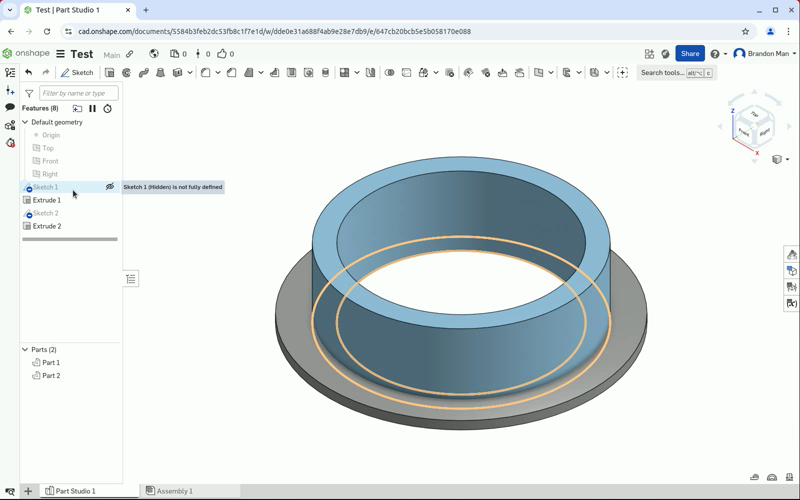
click(73, 189)